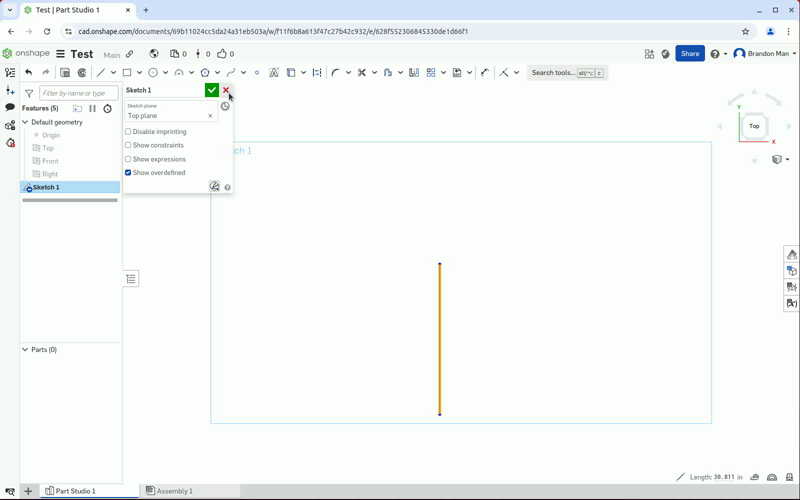
key(shift+h)
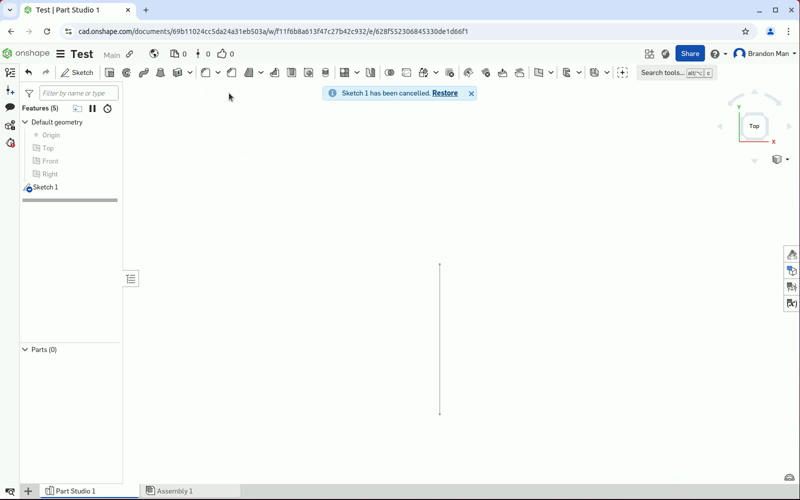
key(shift+s)
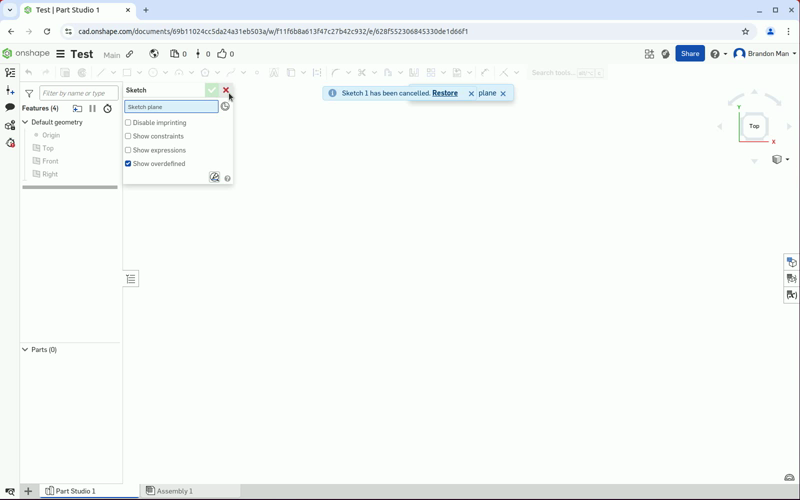
mouse_move(73, 150)
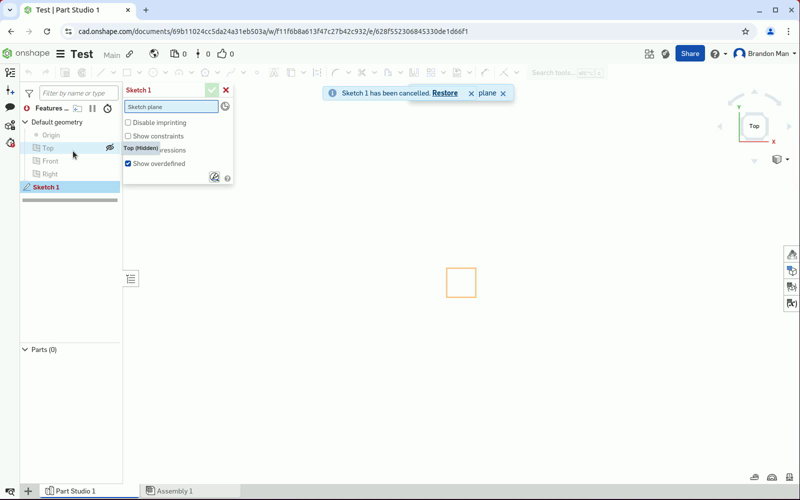
click(73, 150)
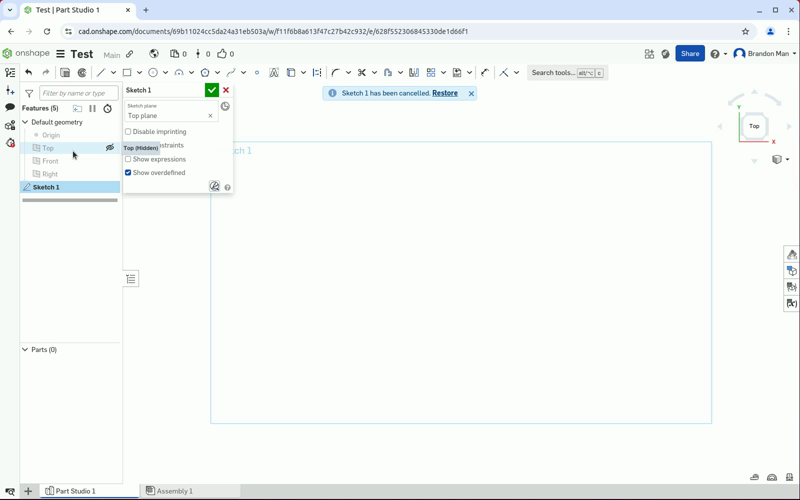
mouse_move(73, 352)
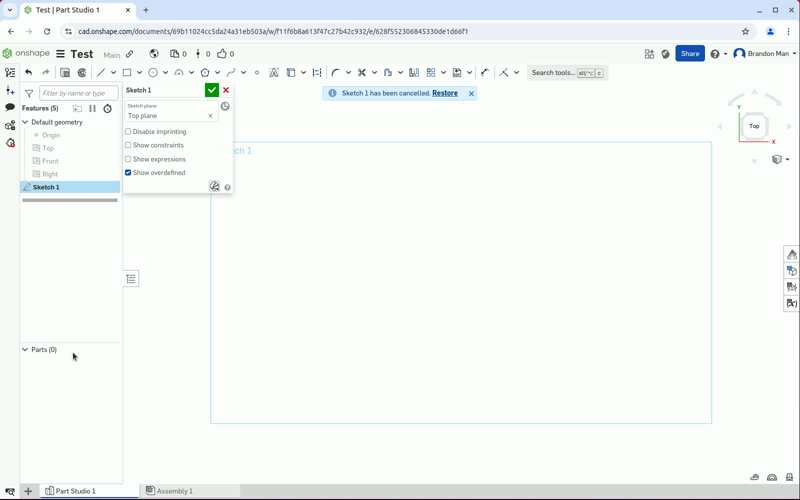
key(y)
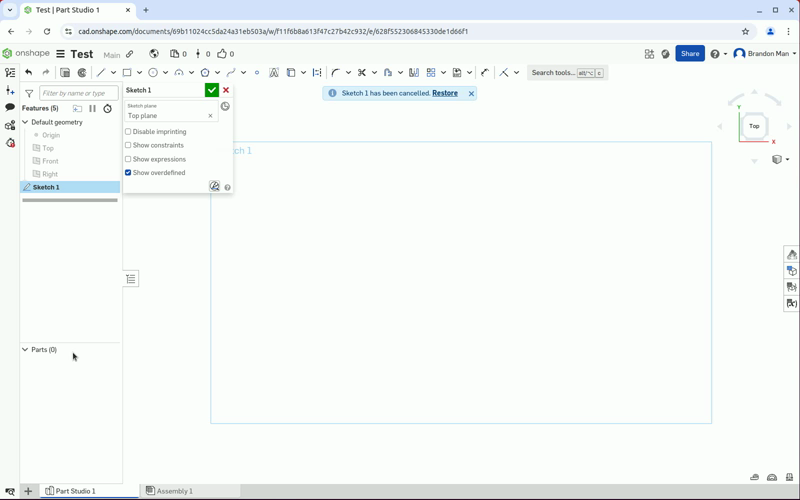
key(c)
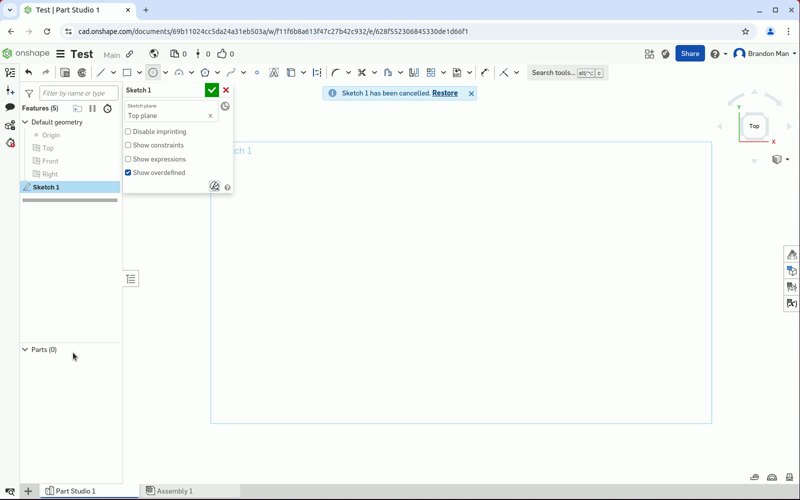
key_down(shift)
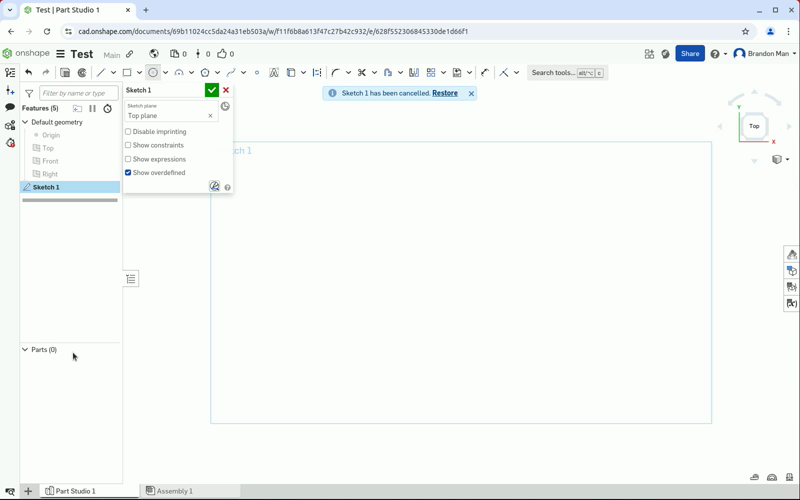
mouse_move(461, 282)
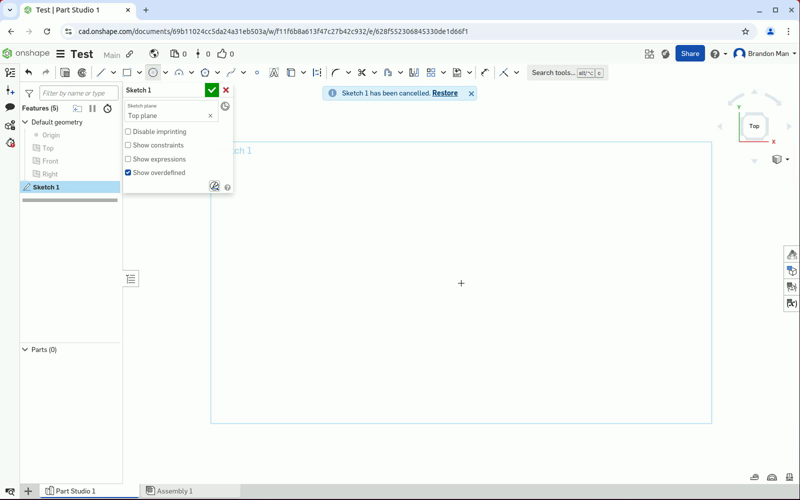
click(461, 282)
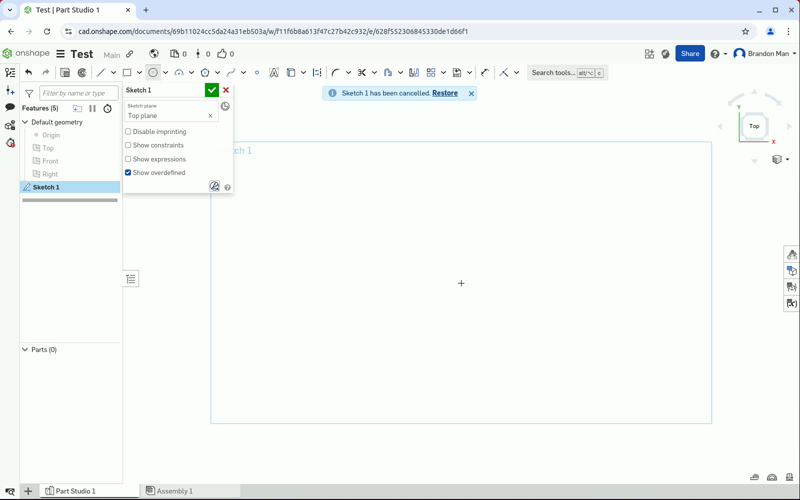
key_up(shift)
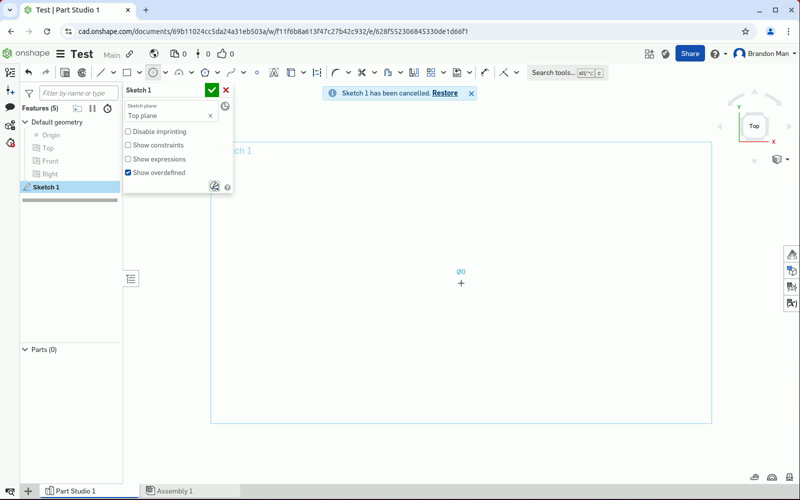
mouse_move(574, 282)
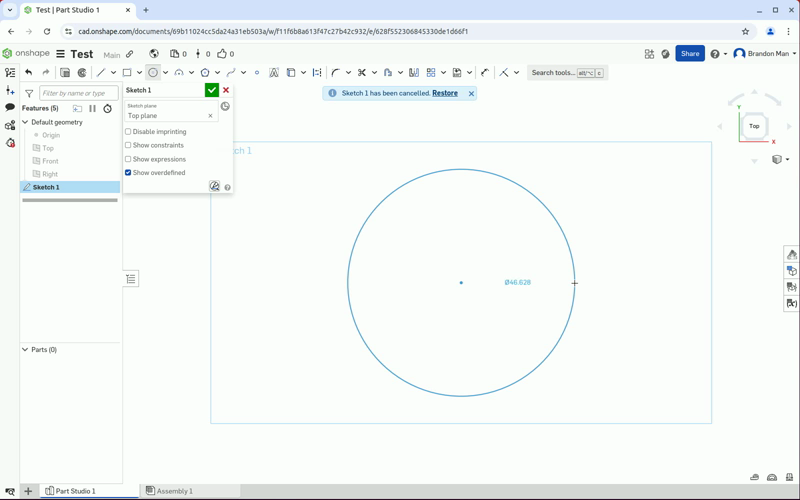
click(574, 282)
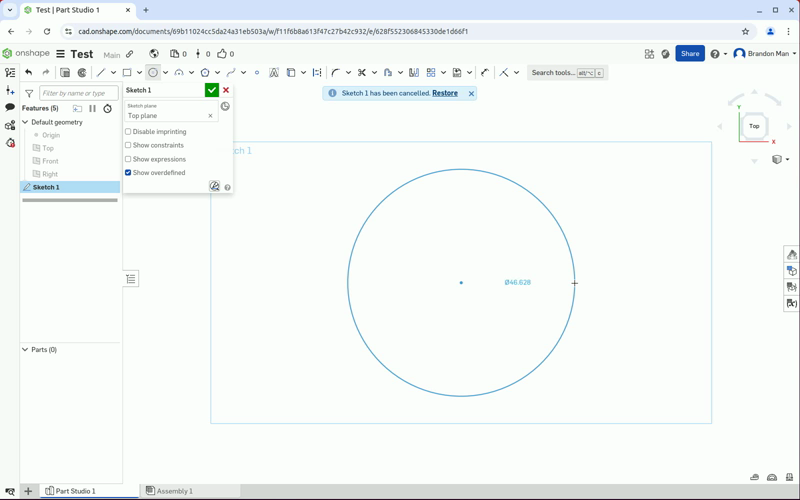
key(esc)
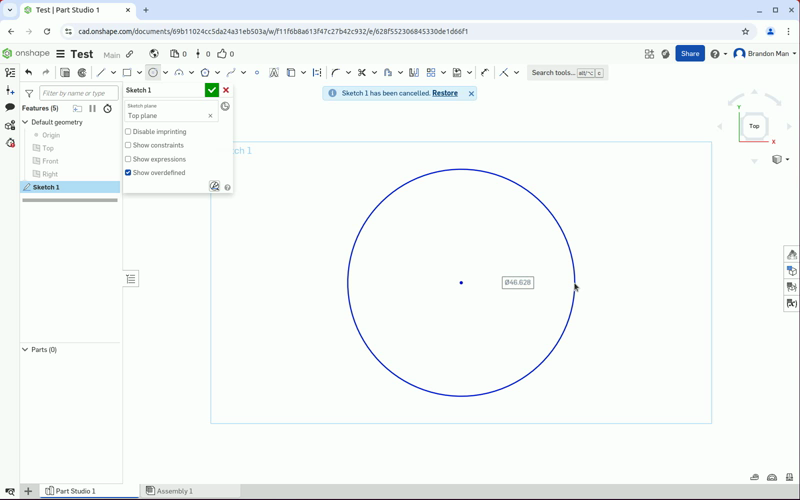
mouse_move(495, 258)
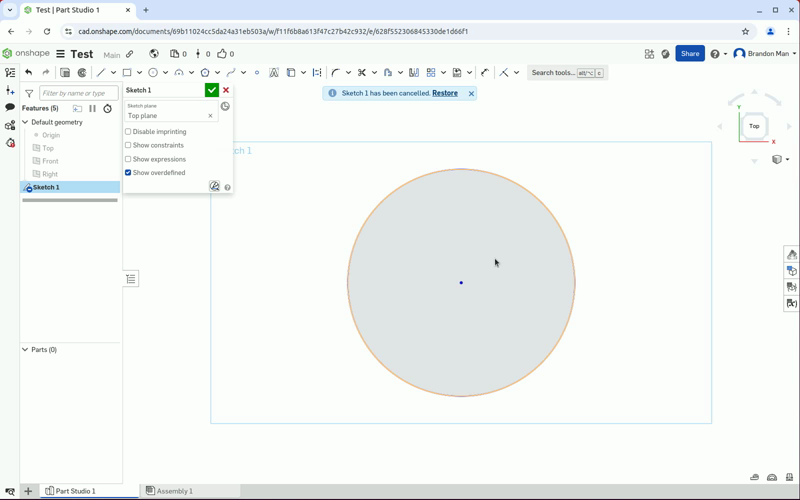
click(495, 258)
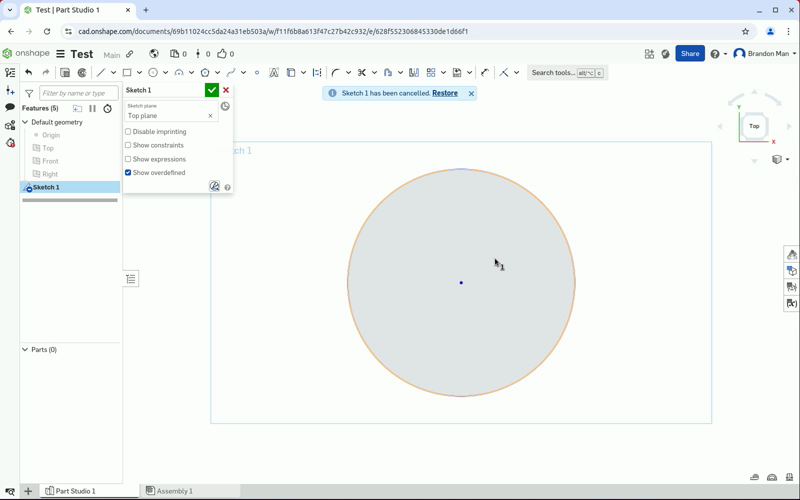
mouse_move(73, 352)
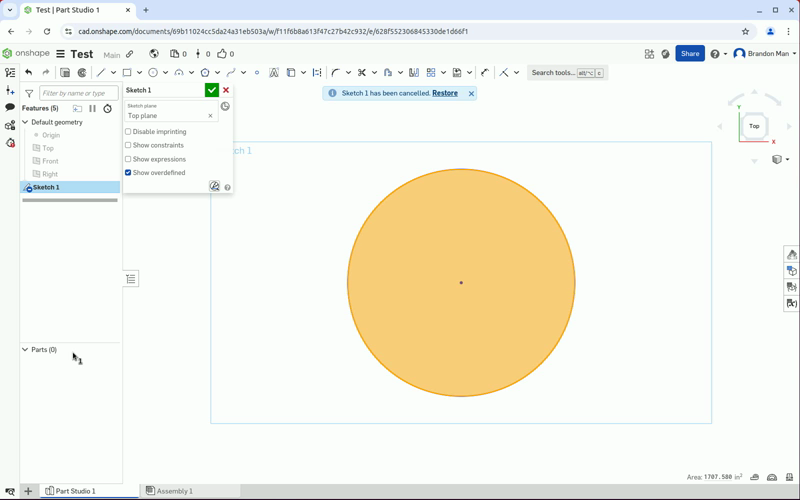
key(shift+y)
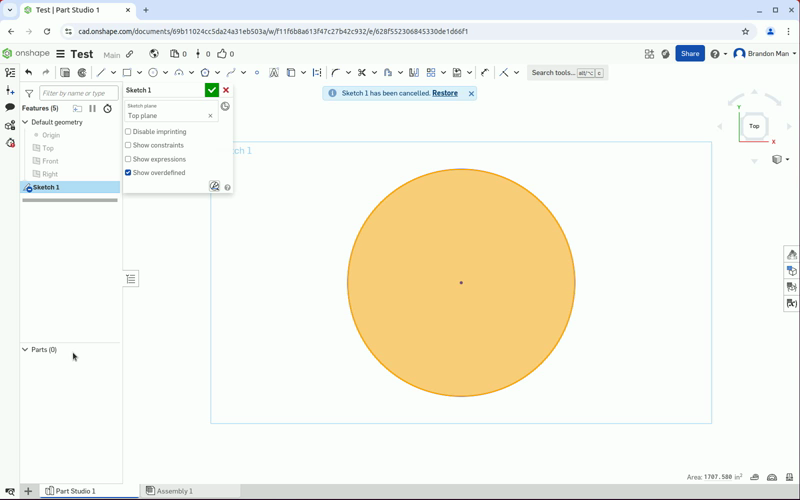
key(shift+e)
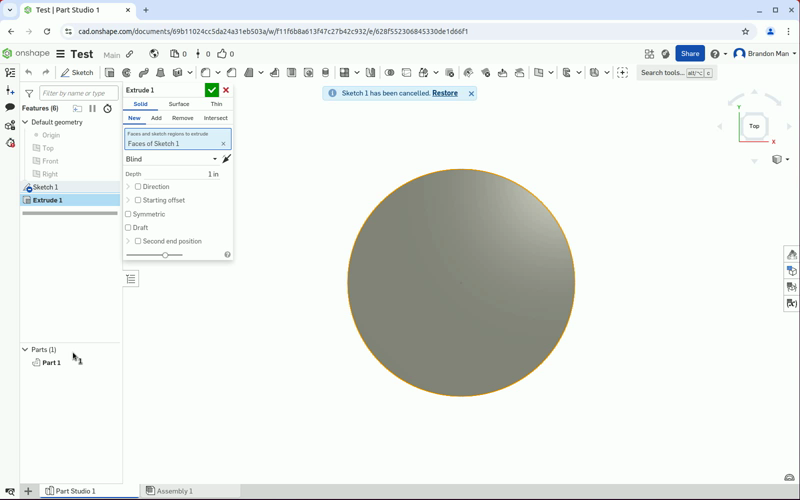
mouse_move(143, 106)
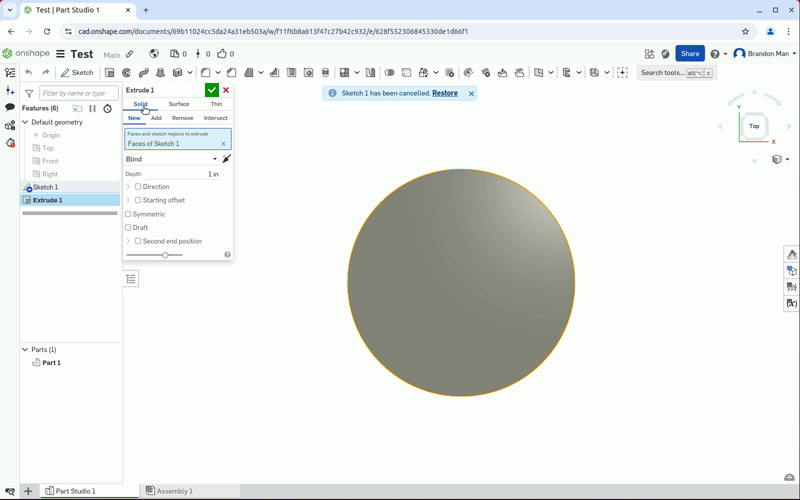
click(143, 106)
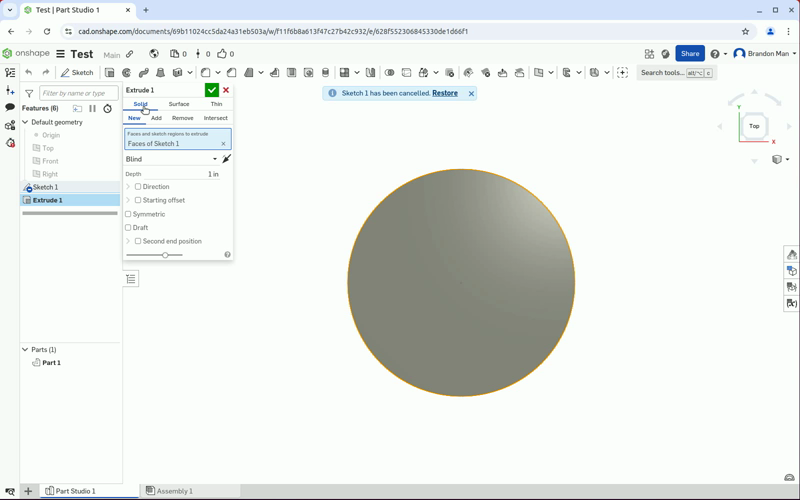
mouse_move(137, 120)
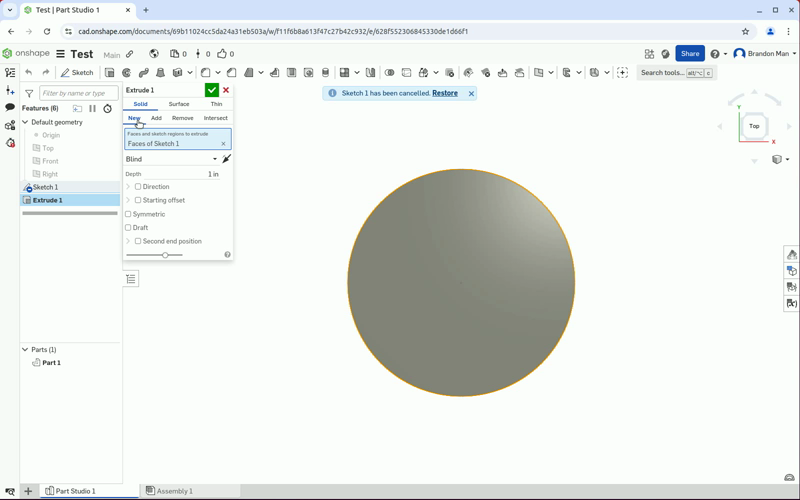
click(137, 120)
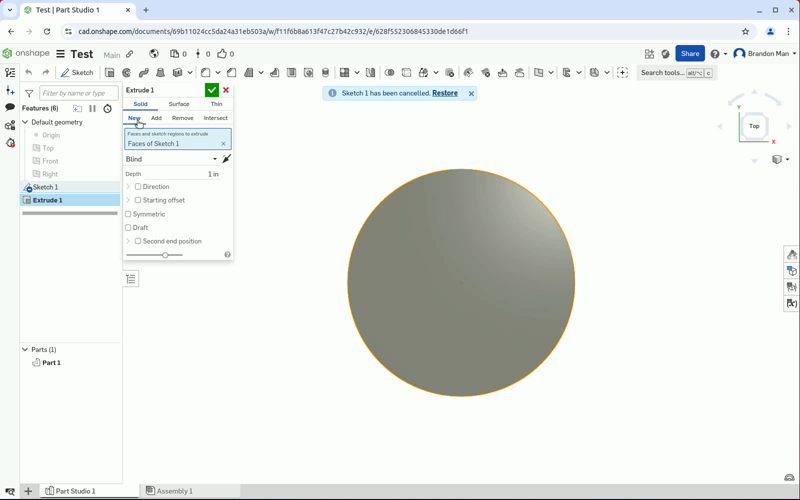
key(tab, 4)
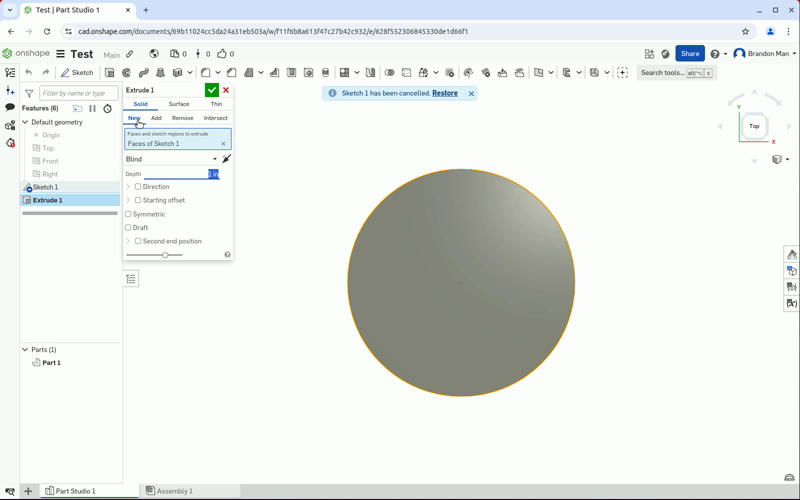
text(-0.241)
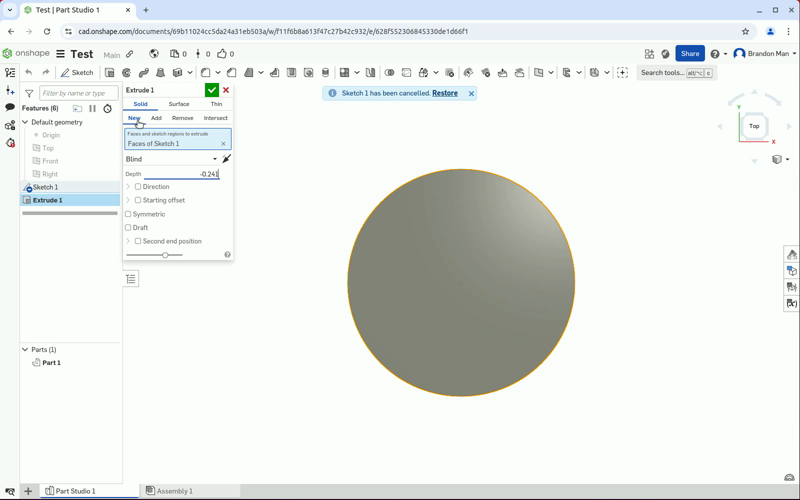
key(enter)
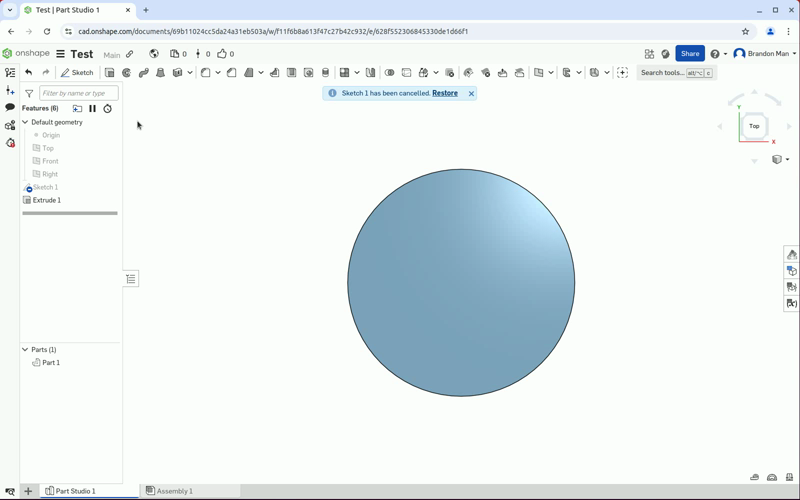
key(shift+h)
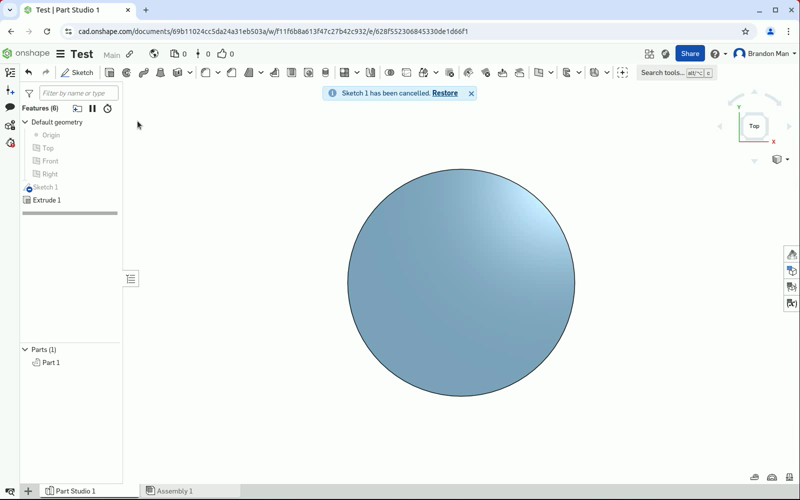
key(shift+h)
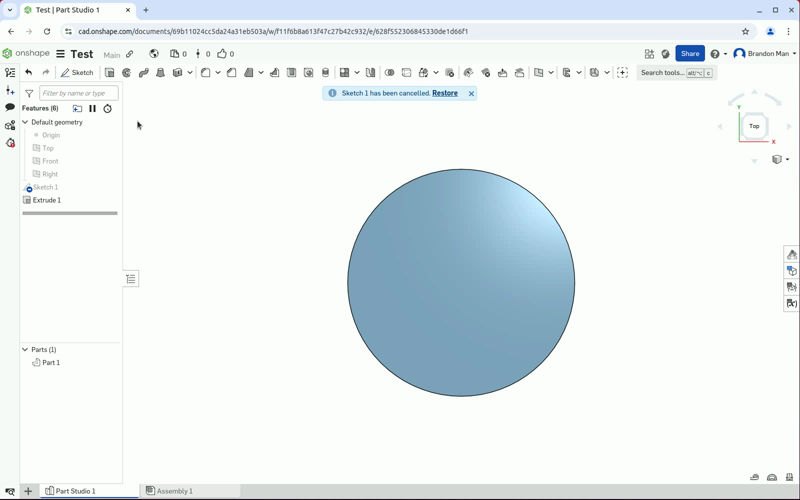
mouse_move(73, 189)
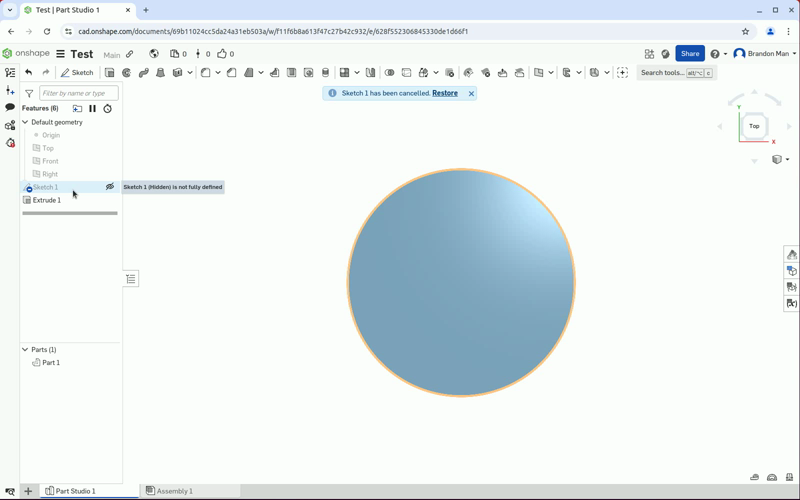
click(73, 189)
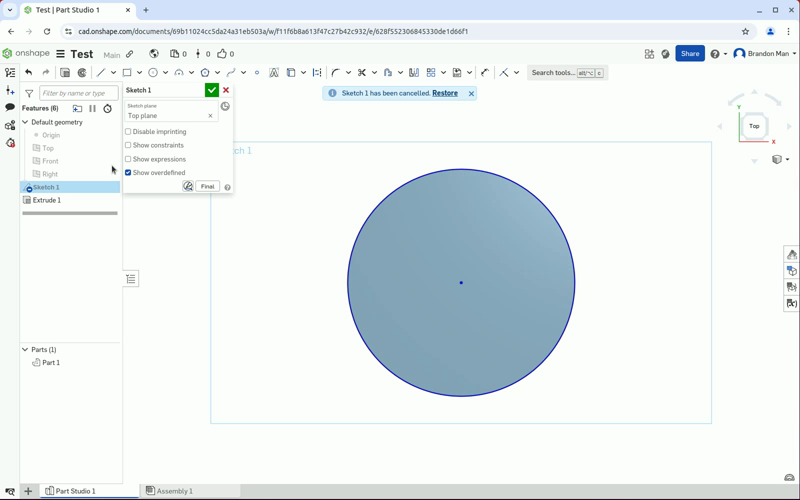
mouse_move(229, 92)
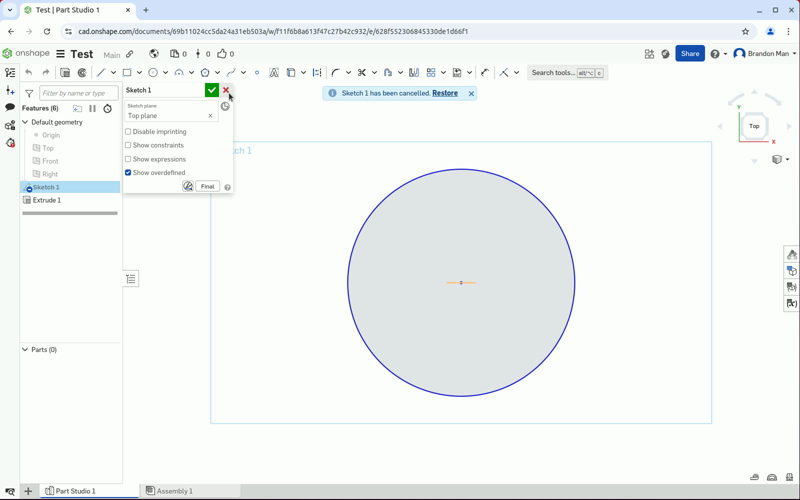
click(229, 92)
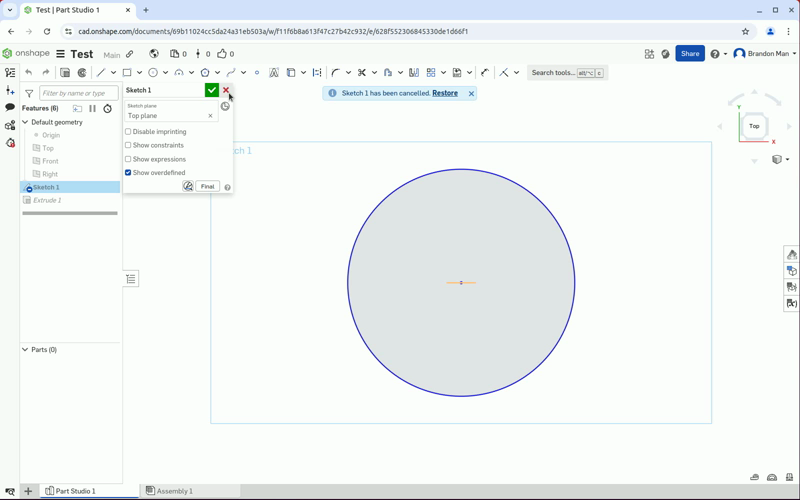
key(shift+s)
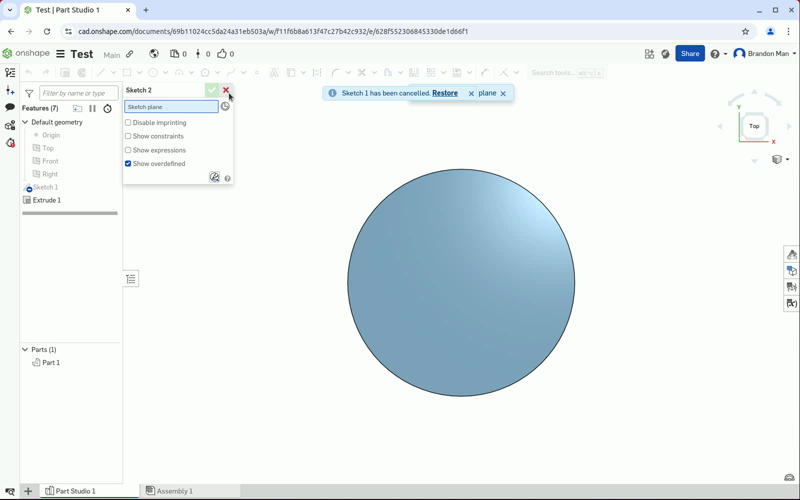
mouse_move(73, 150)
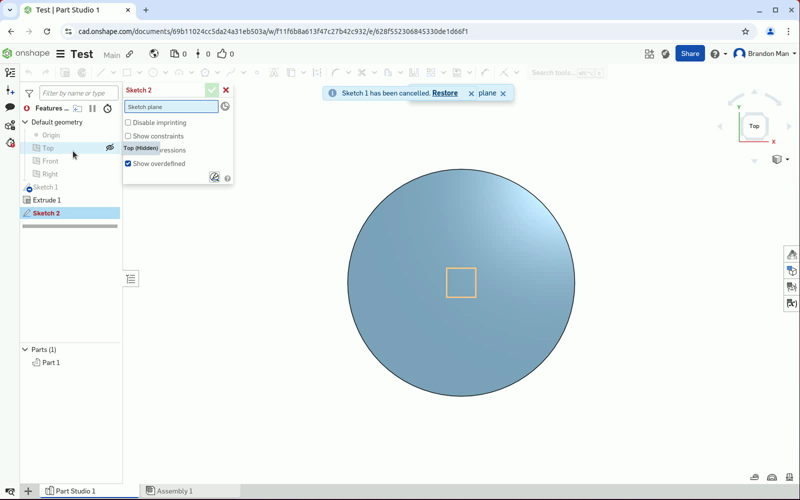
click(73, 150)
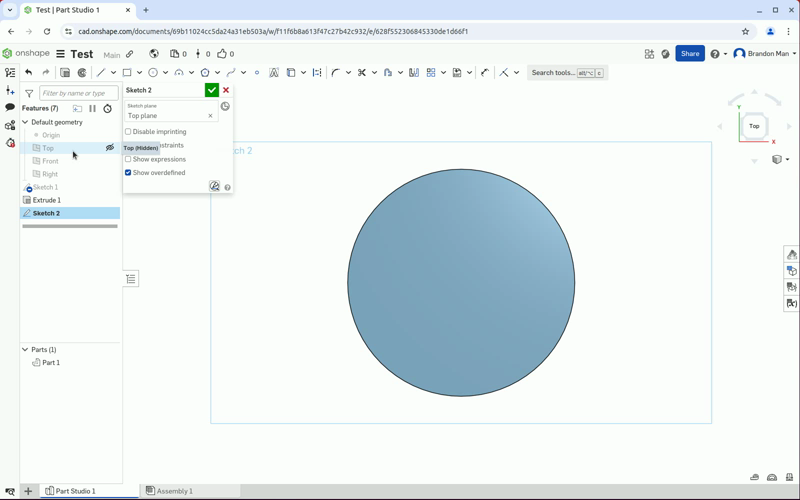
mouse_move(73, 352)
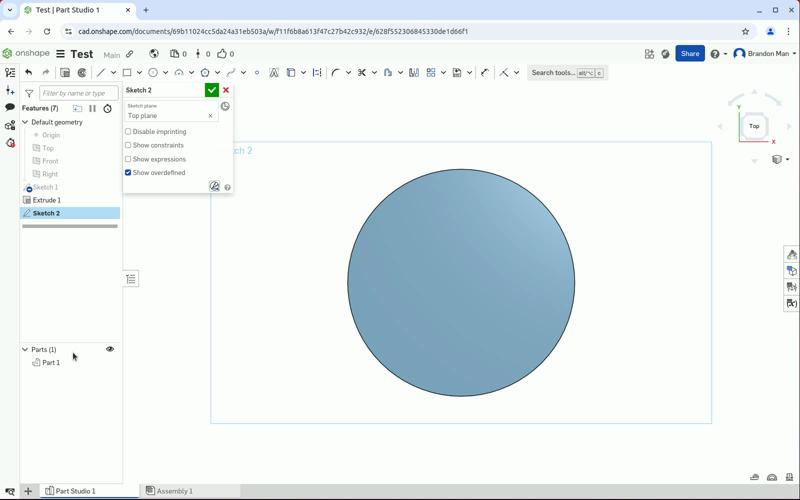
key(y)
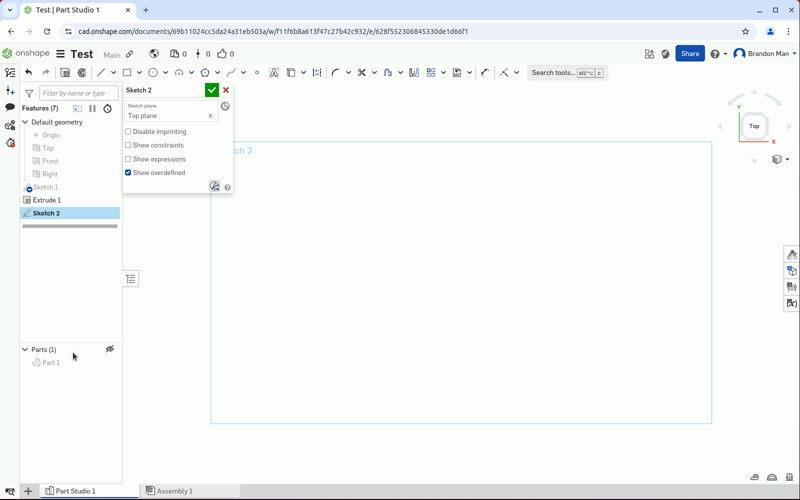
key(c)
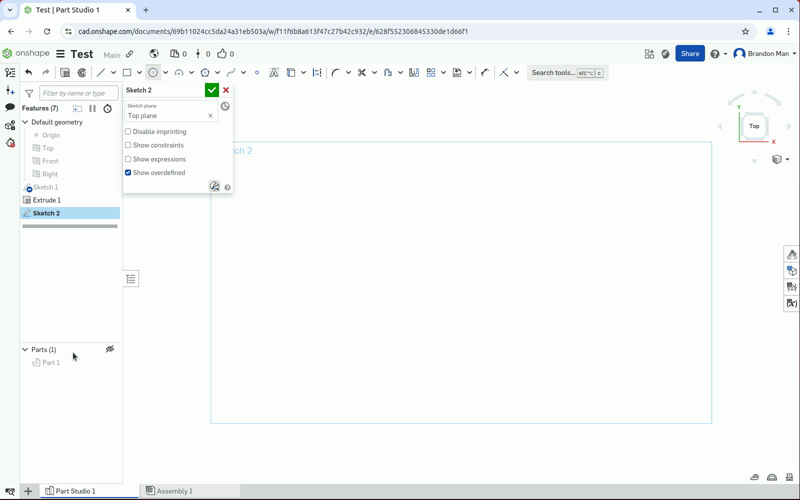
key_down(shift)
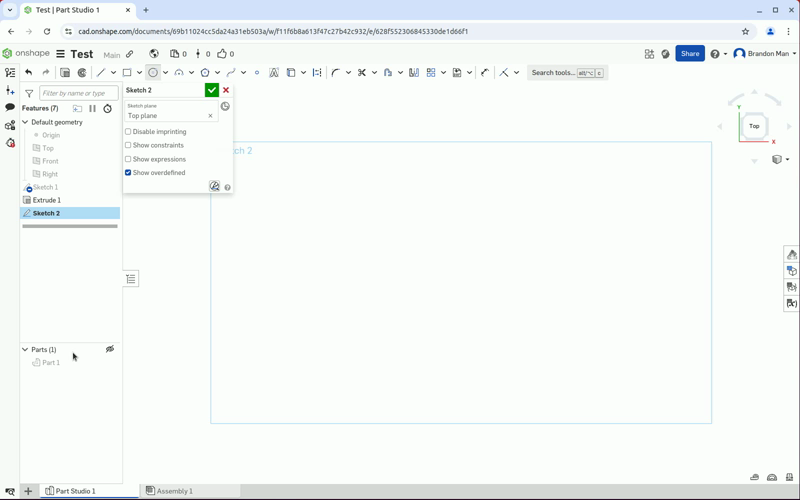
mouse_move(461, 282)
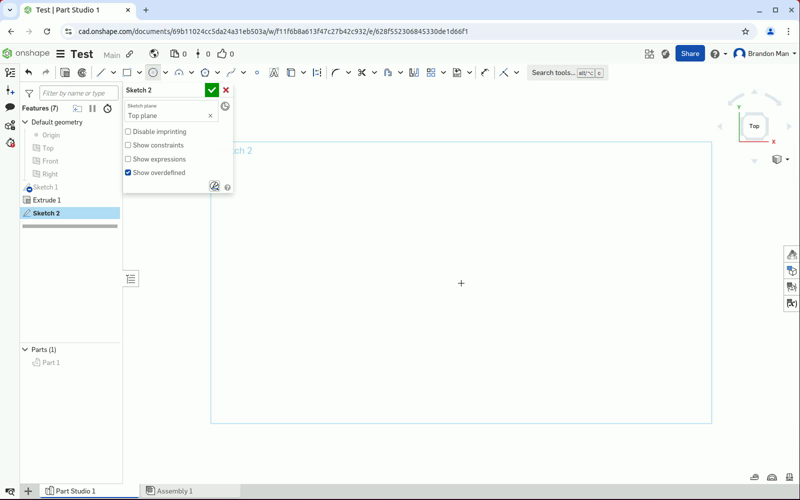
click(461, 282)
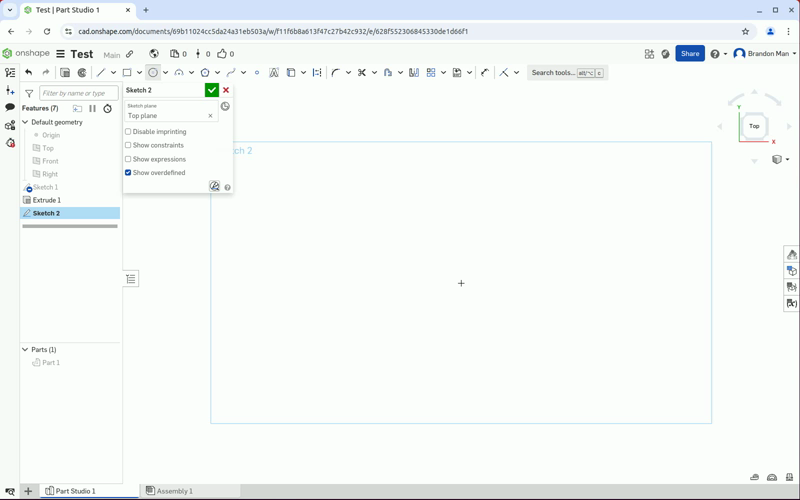
key_up(shift)
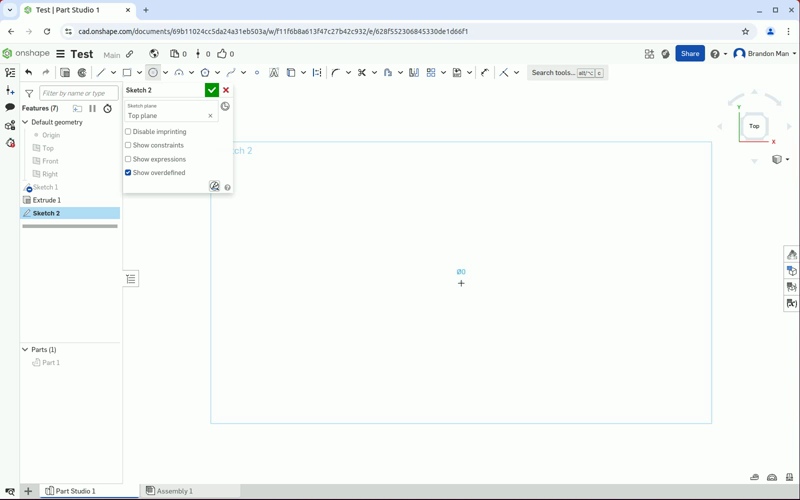
mouse_move(556, 282)
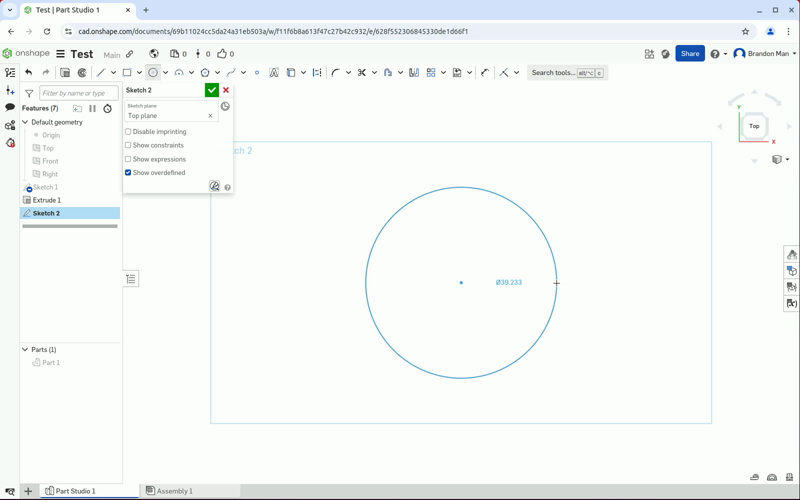
click(556, 282)
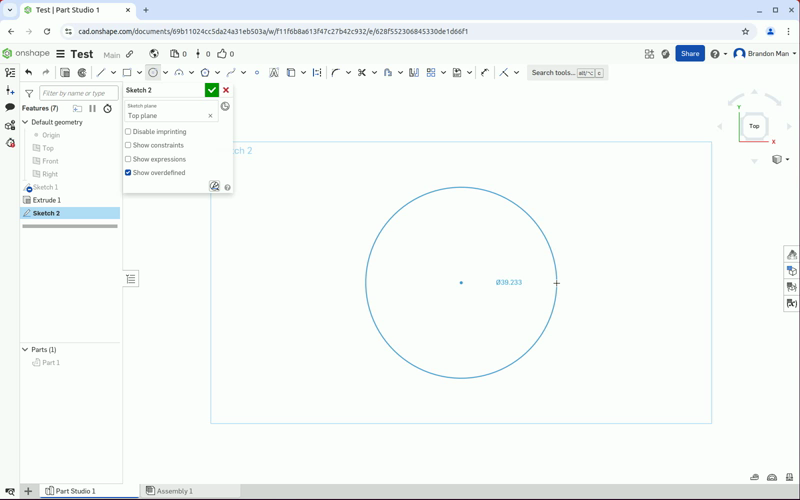
key(esc)
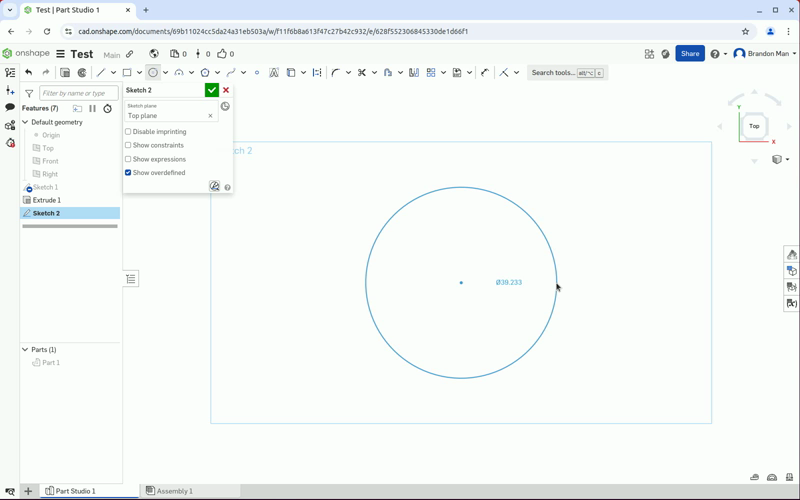
mouse_move(426, 336)
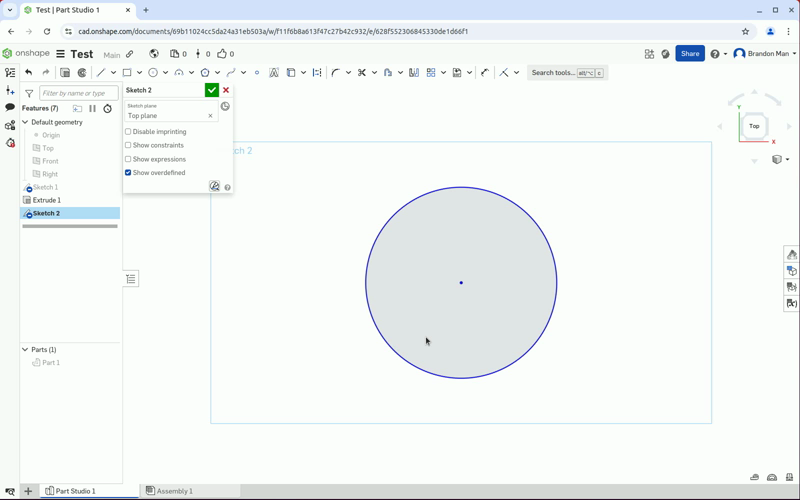
click(426, 336)
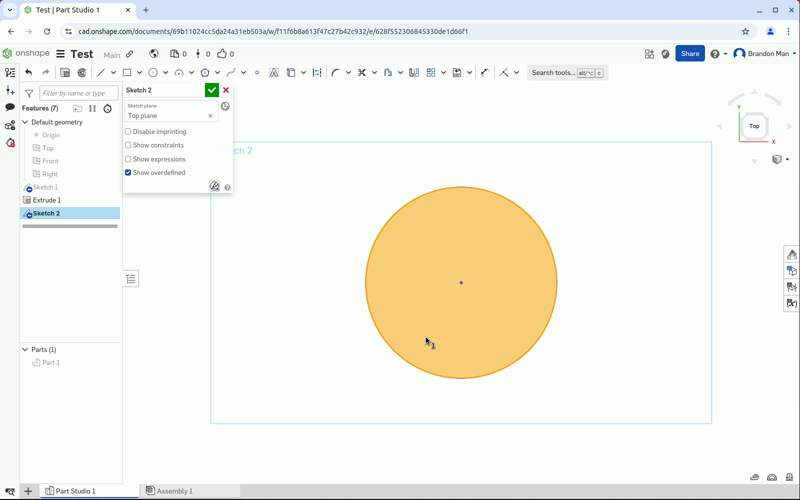
mouse_move(73, 352)
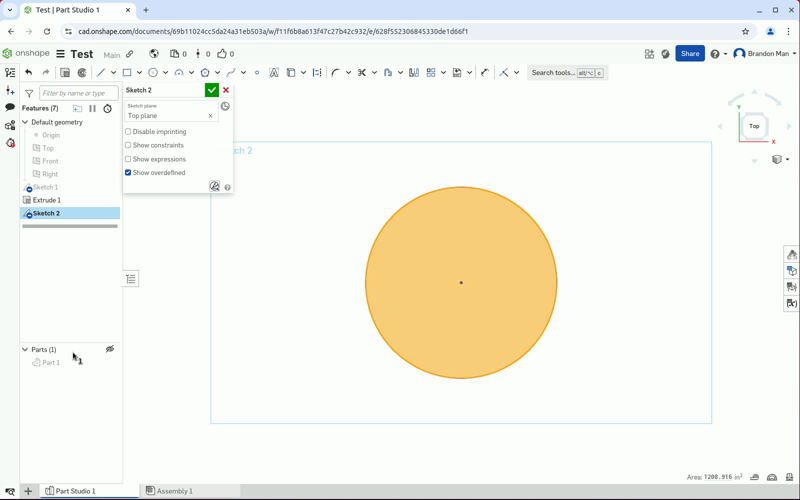
key(shift+y)
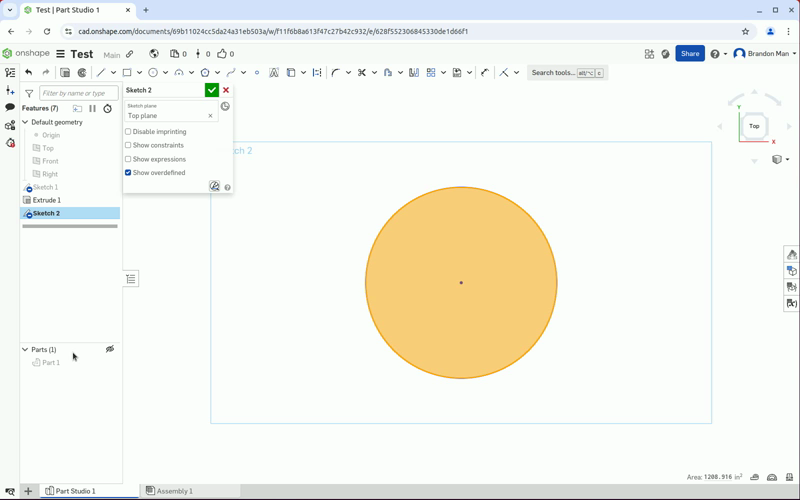
key(shift+e)
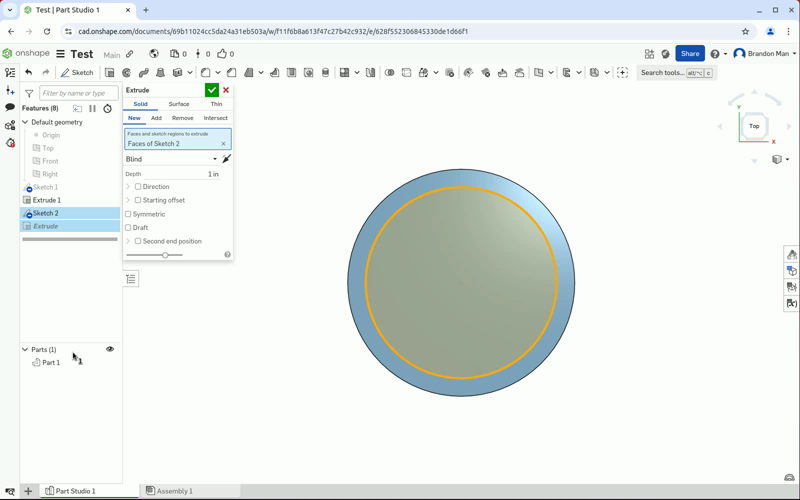
mouse_move(143, 106)
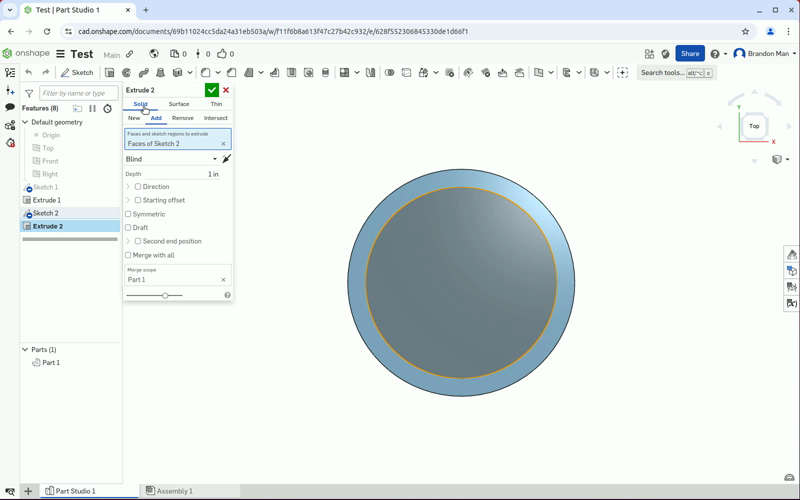
click(143, 106)
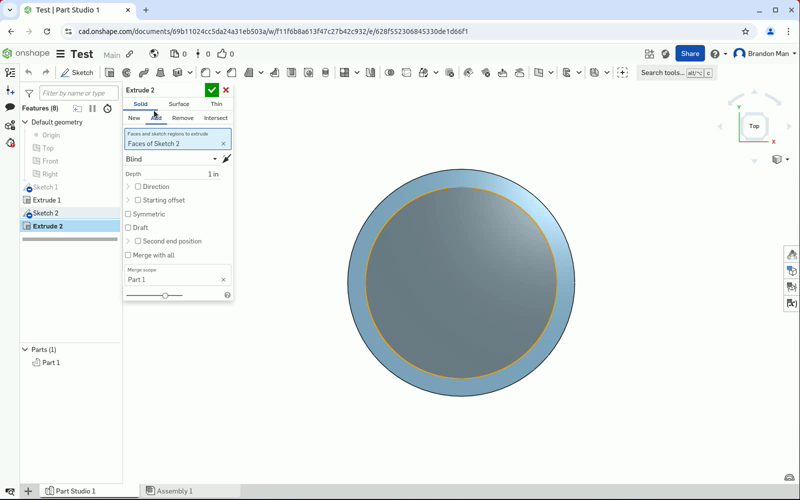
mouse_move(186, 120)
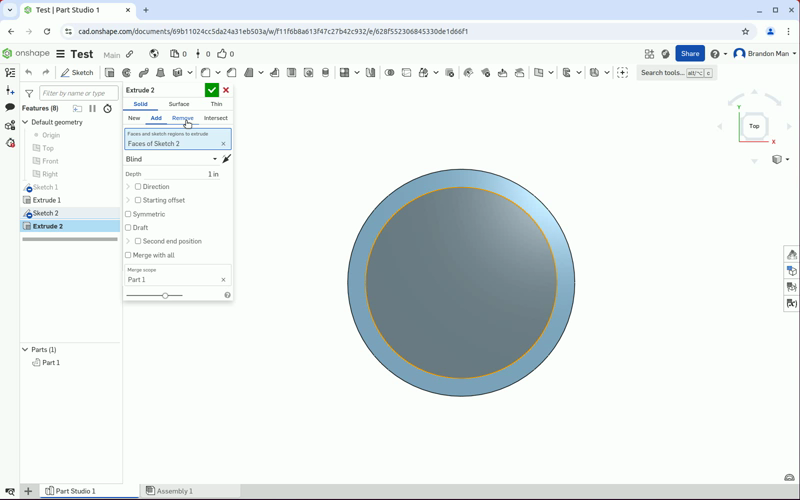
click(186, 120)
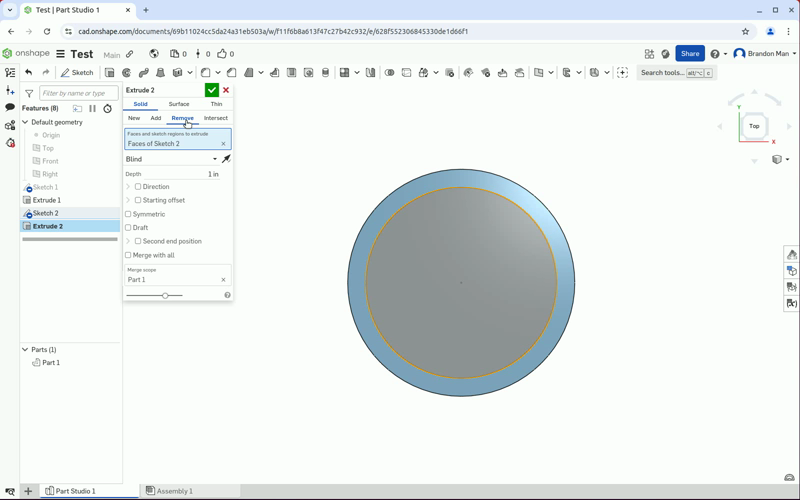
key(tab, 4)
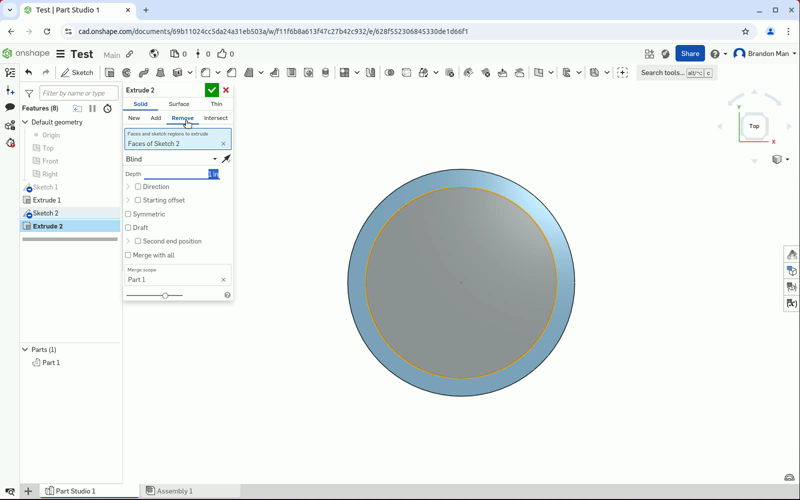
text(11.554)
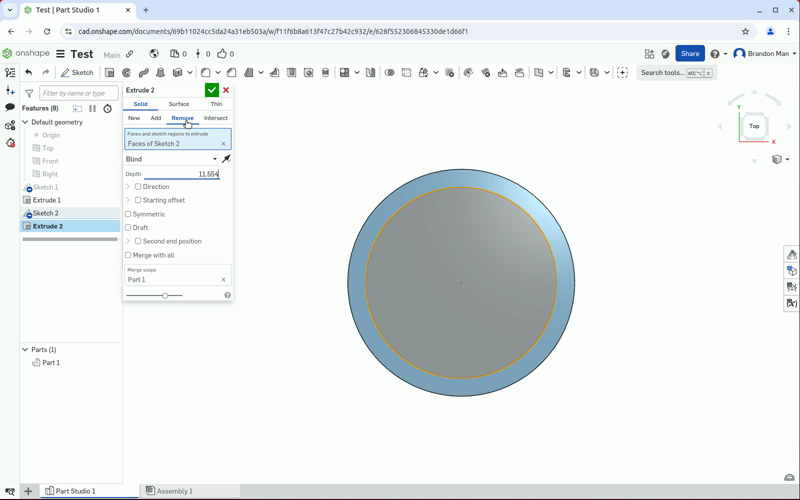
key(tab, 6)
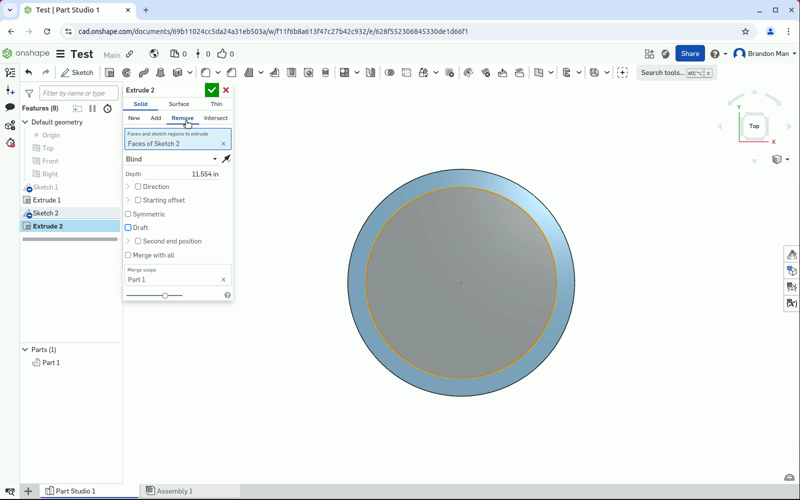
key(space)
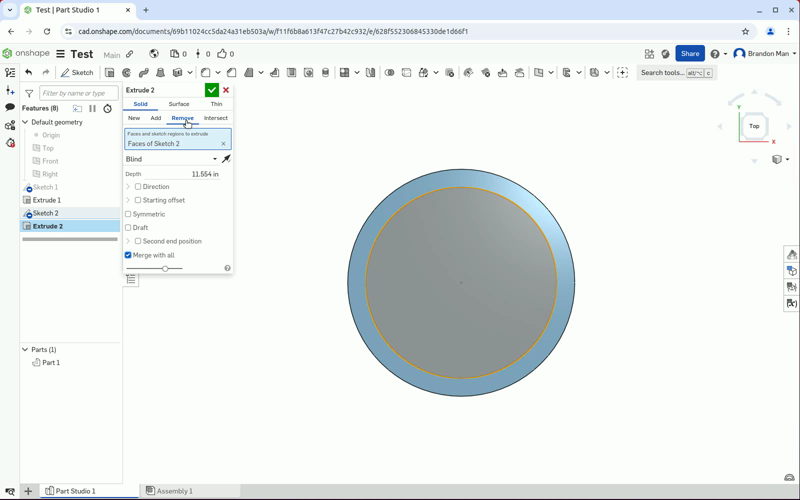
key(enter)
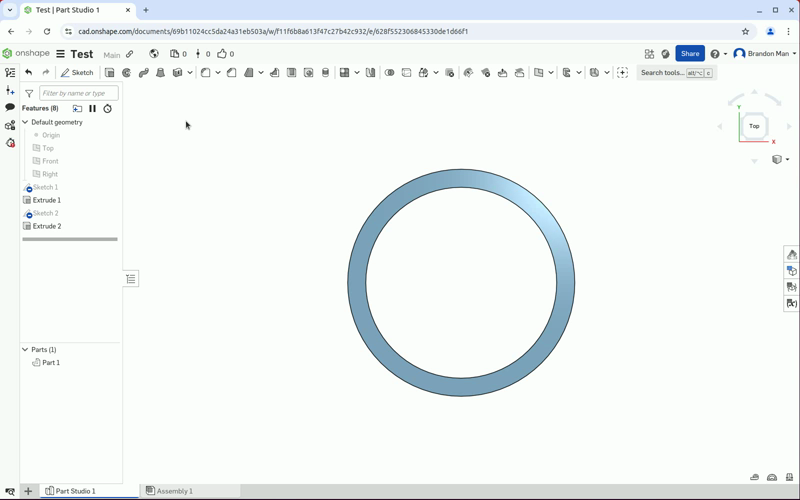
key(shift+h)
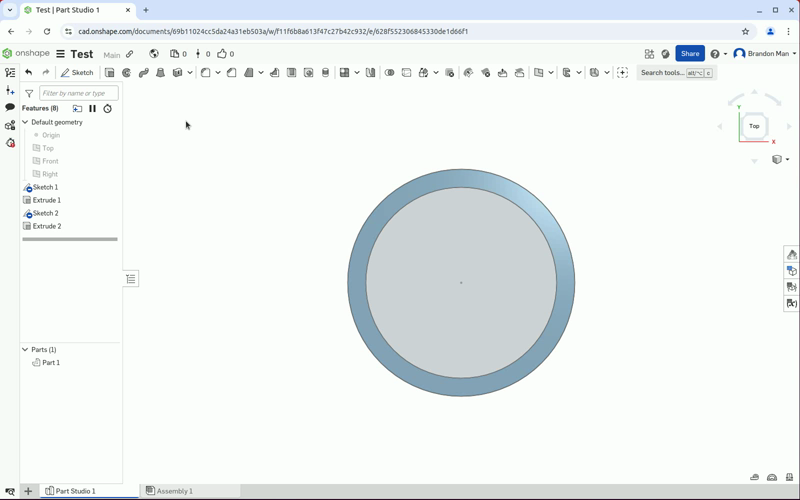
key(shift+h)
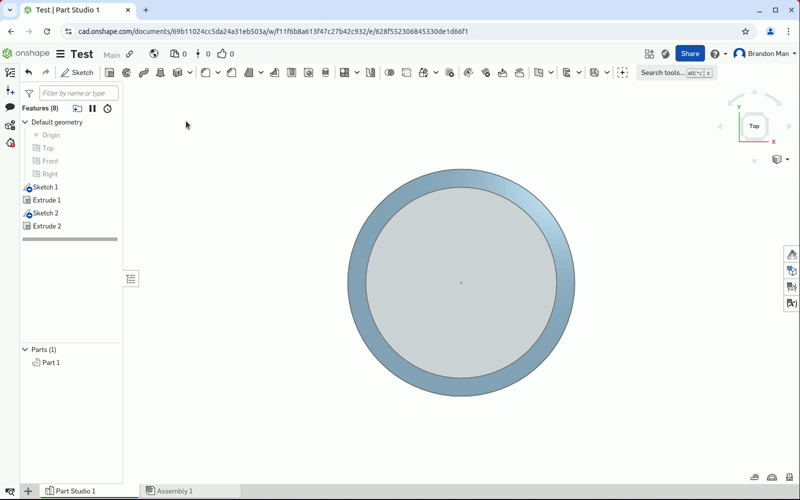
key(shift+7)
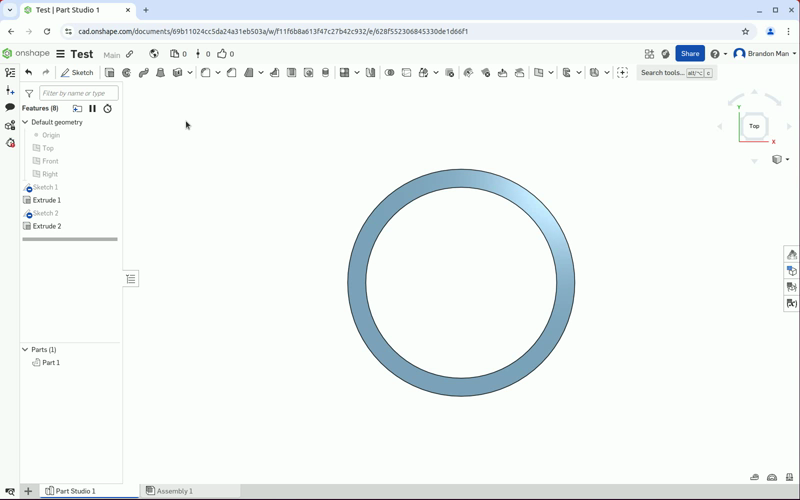
key(up, 3)
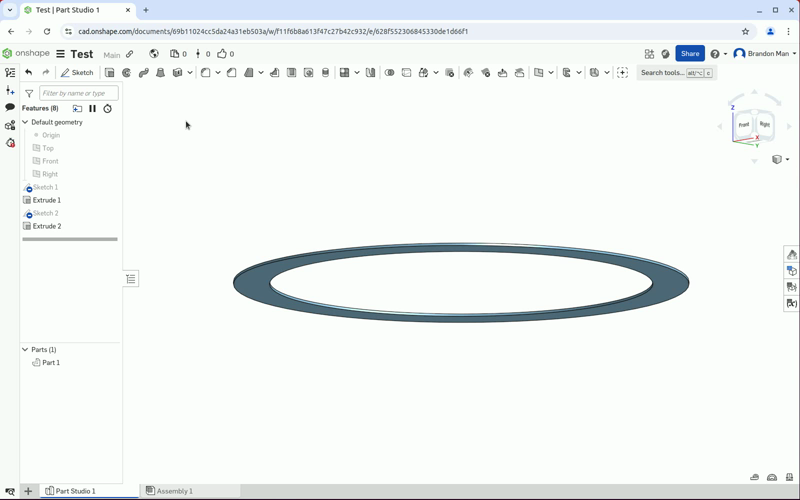
key(left, 3)
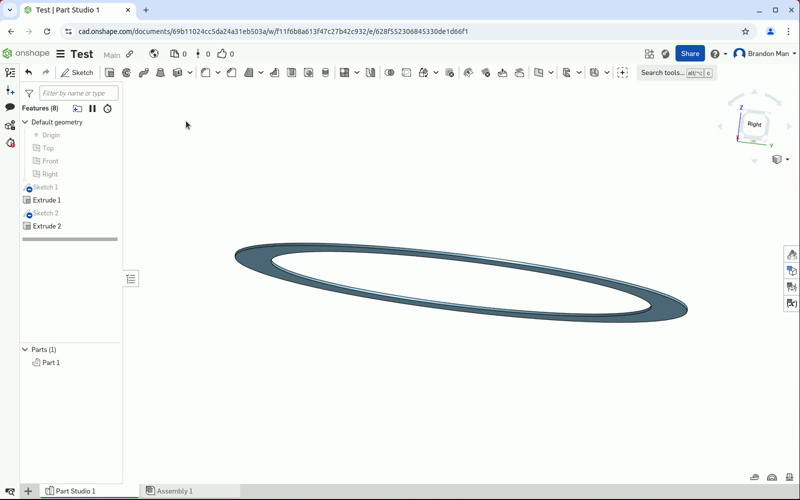
key(right, 3)
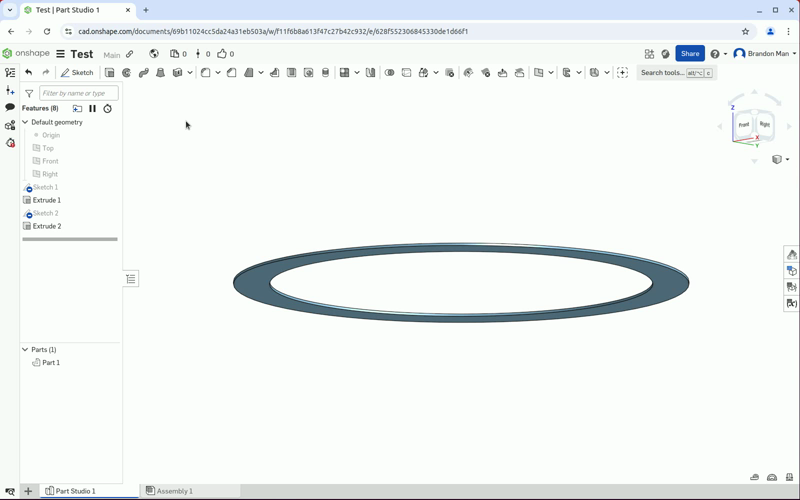
key(down, 3)
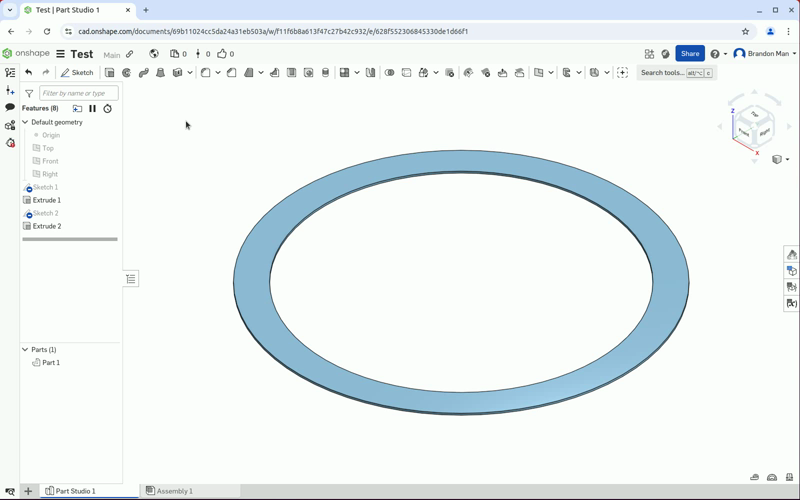
mouse_move(73, 189)
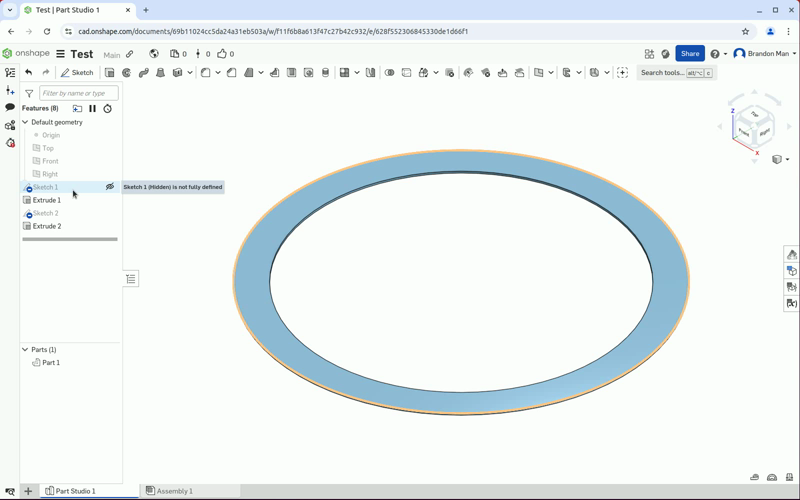
click(73, 189)